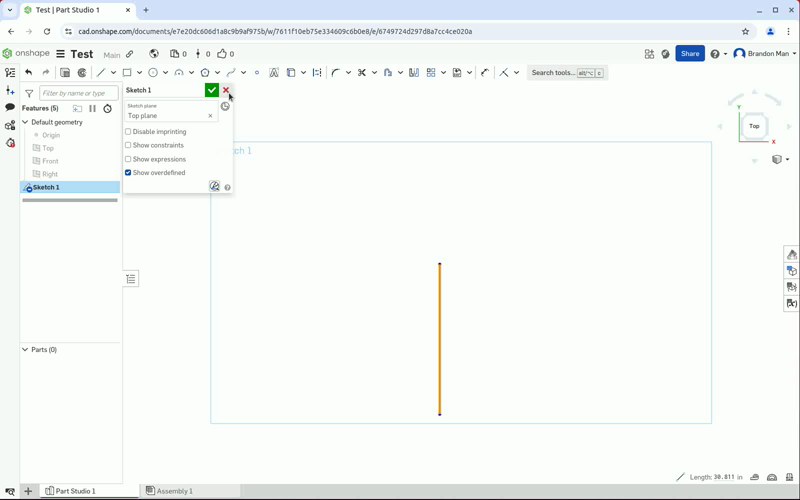
key(shift+h)
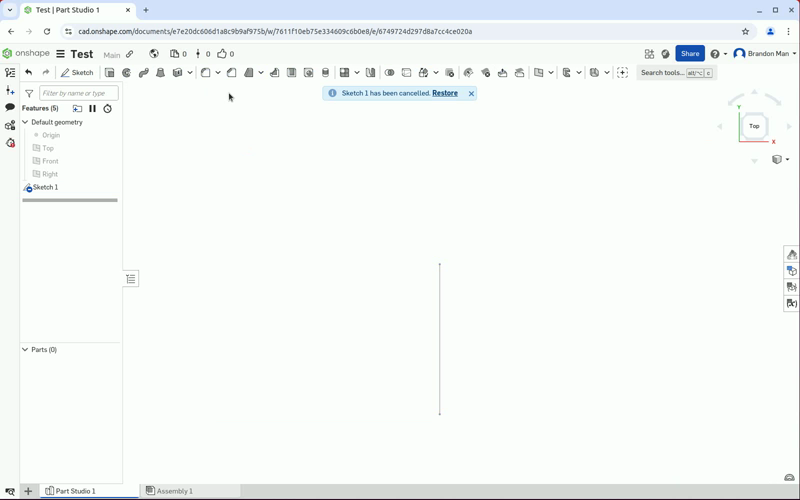
key(shift+s)
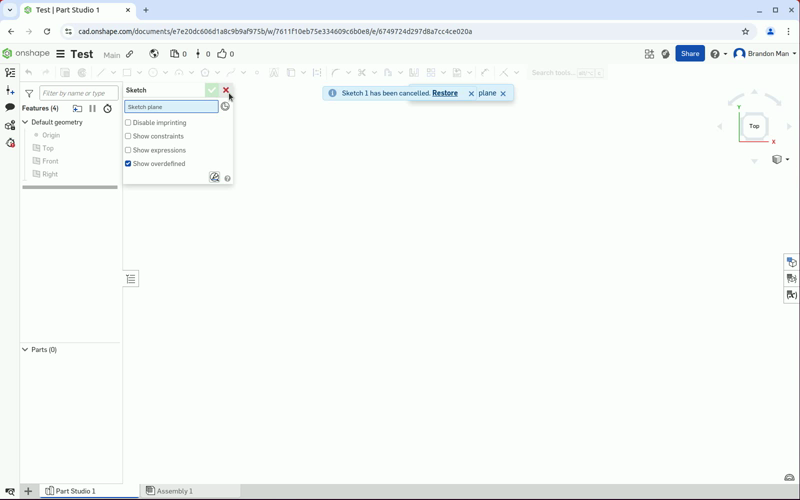
mouse_move(73, 150)
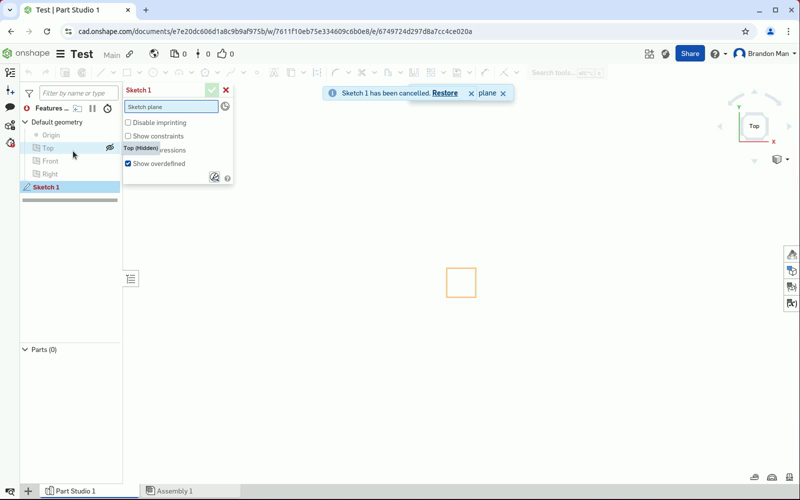
click(73, 150)
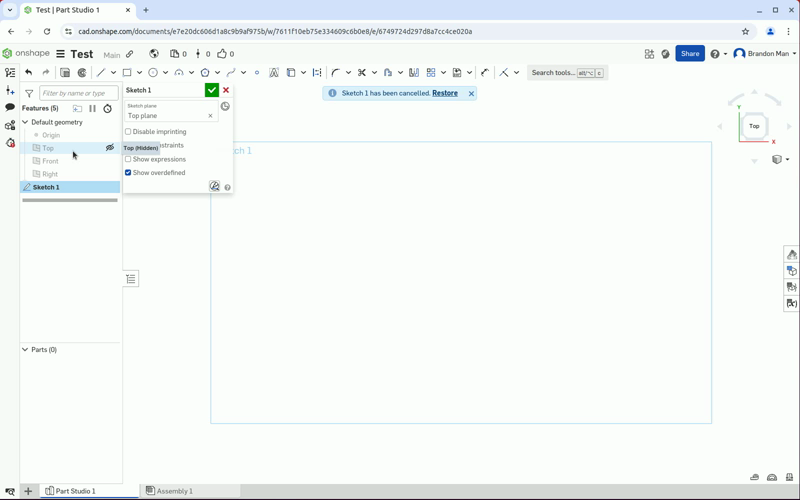
mouse_move(73, 352)
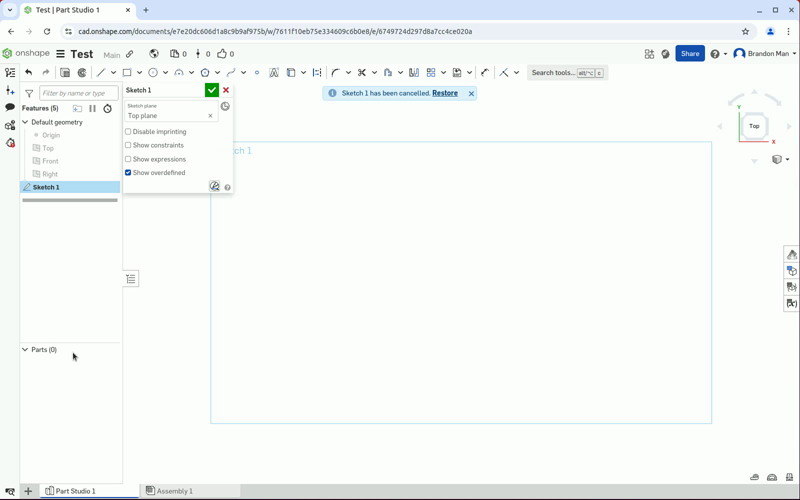
key(y)
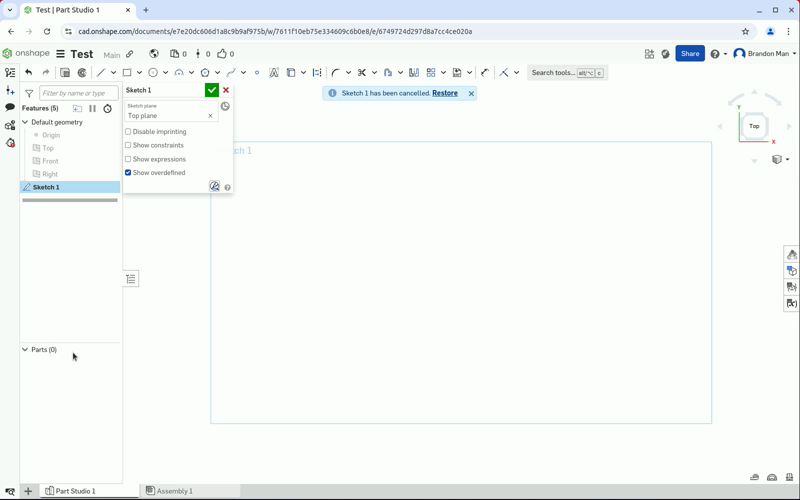
key(c)
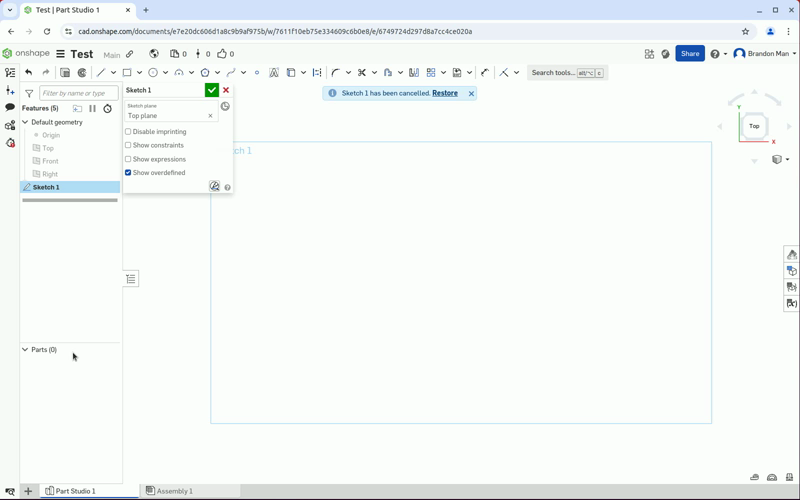
key_down(shift)
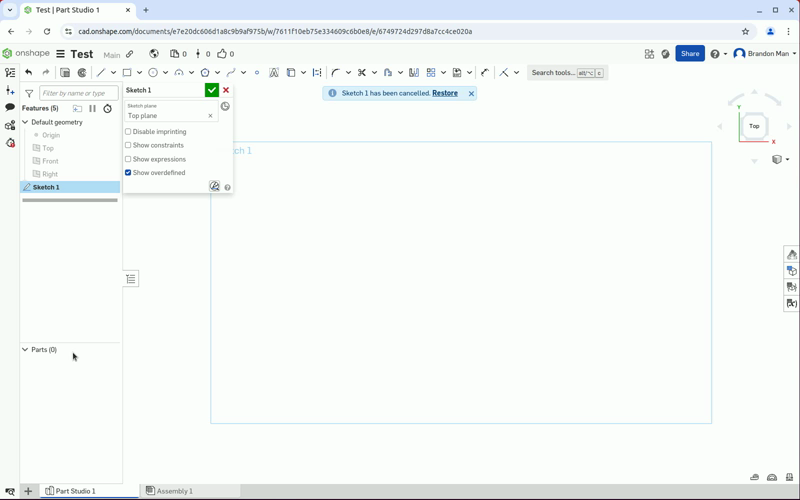
mouse_move(460, 282)
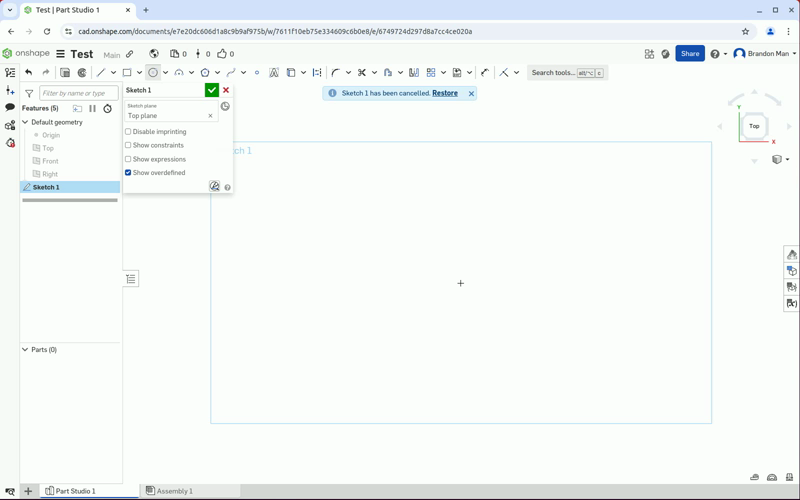
click(460, 282)
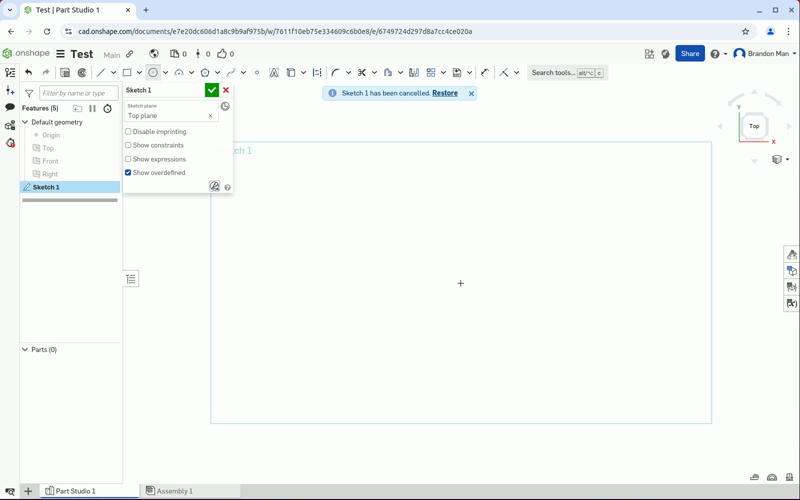
key_up(shift)
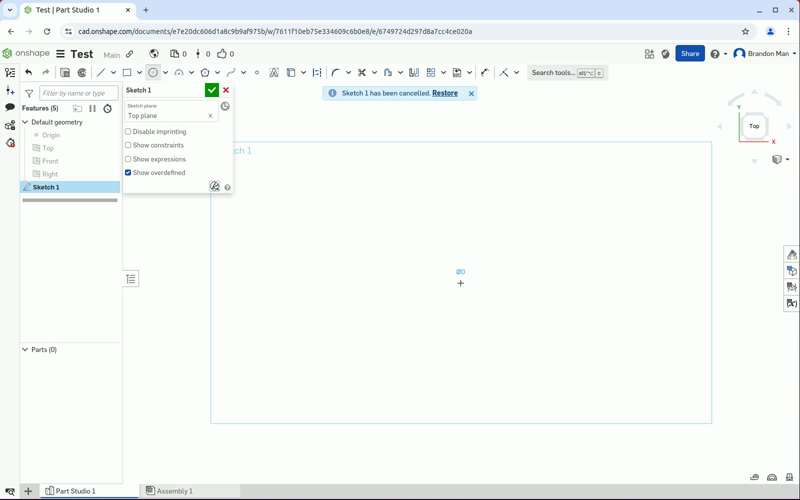
mouse_move(533, 282)
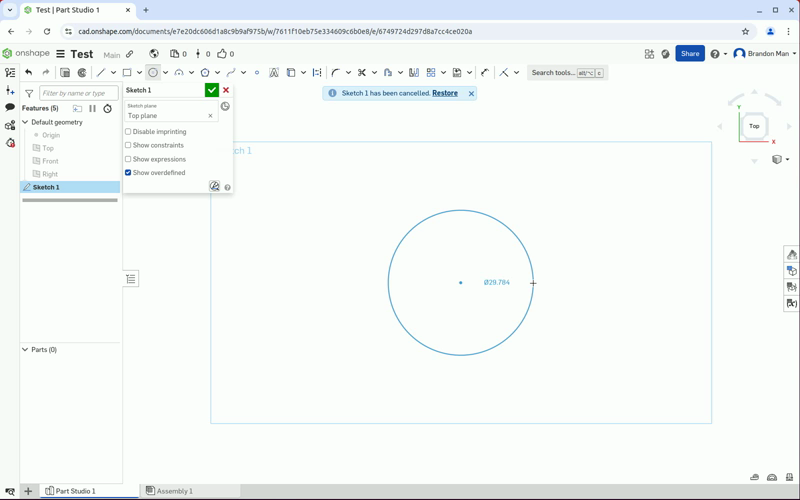
click(533, 282)
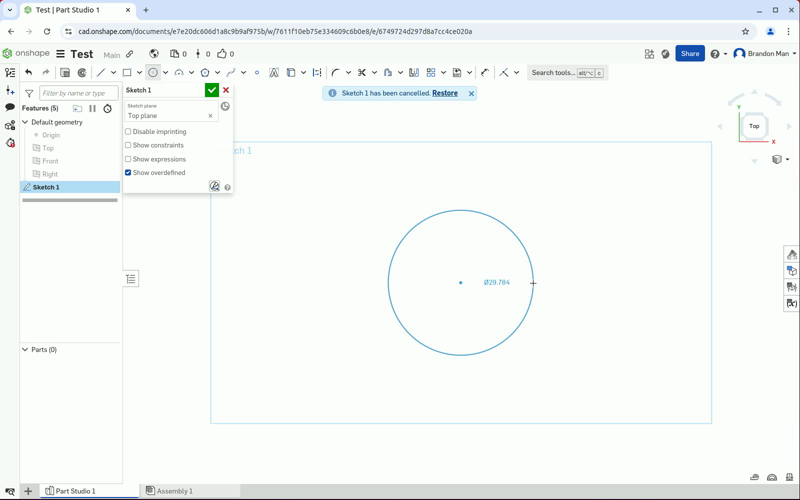
key(esc)
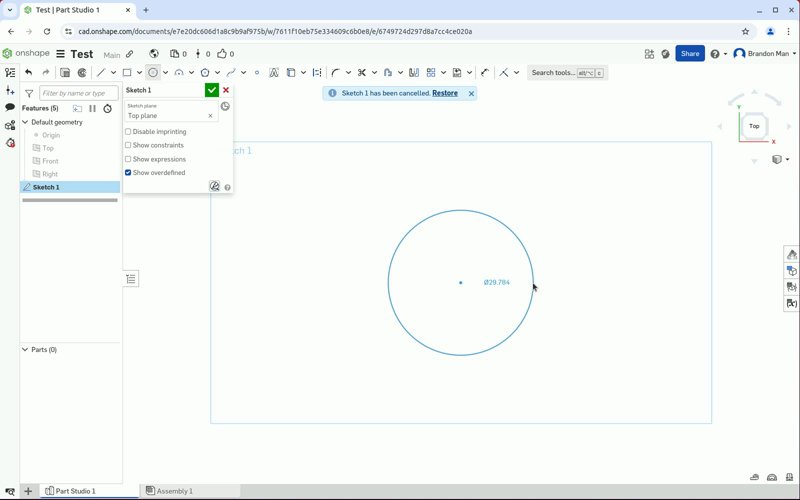
mouse_move(475, 302)
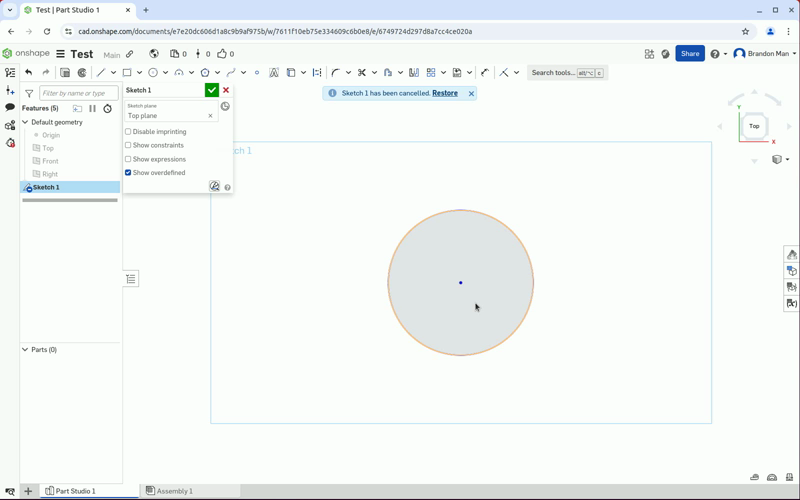
click(475, 302)
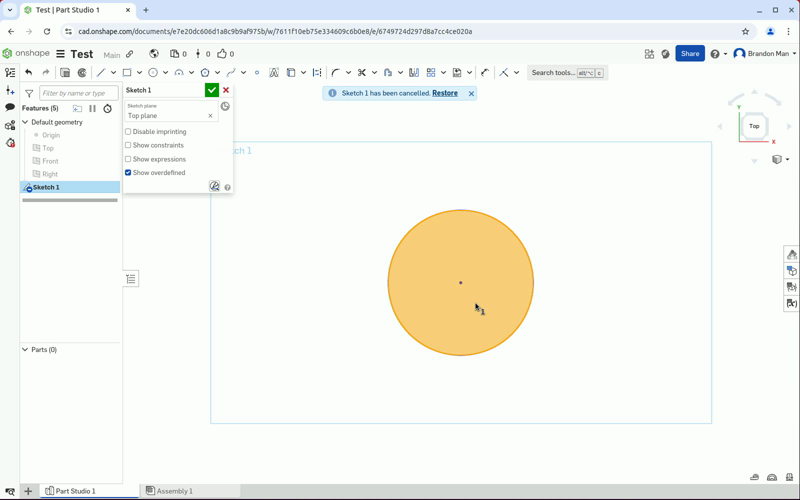
mouse_move(73, 352)
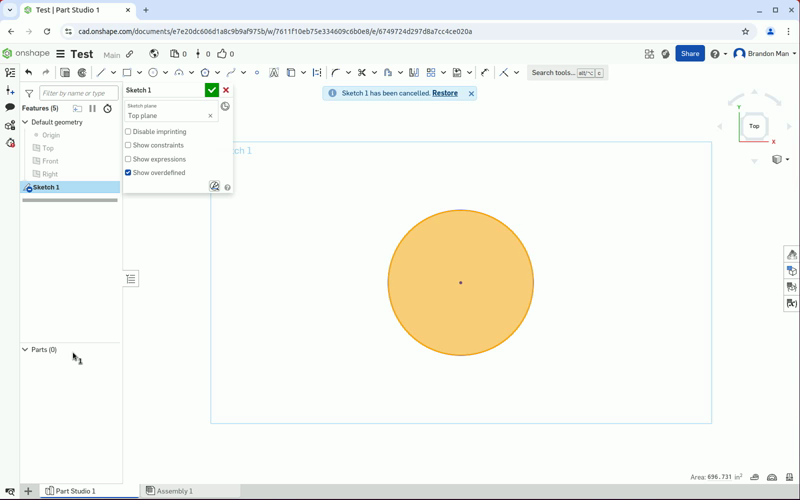
key(shift+y)
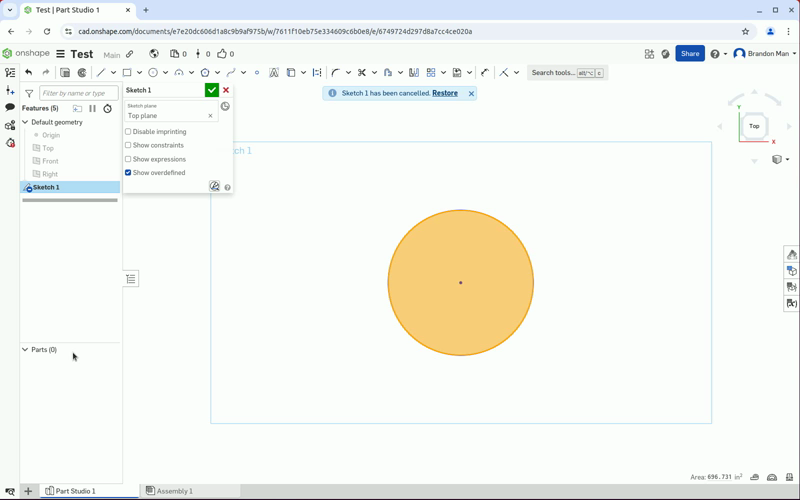
key(shift+e)
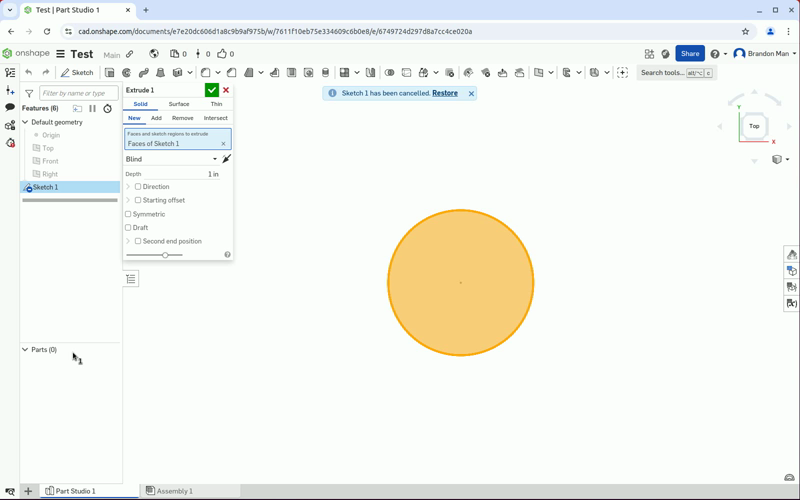
mouse_move(143, 106)
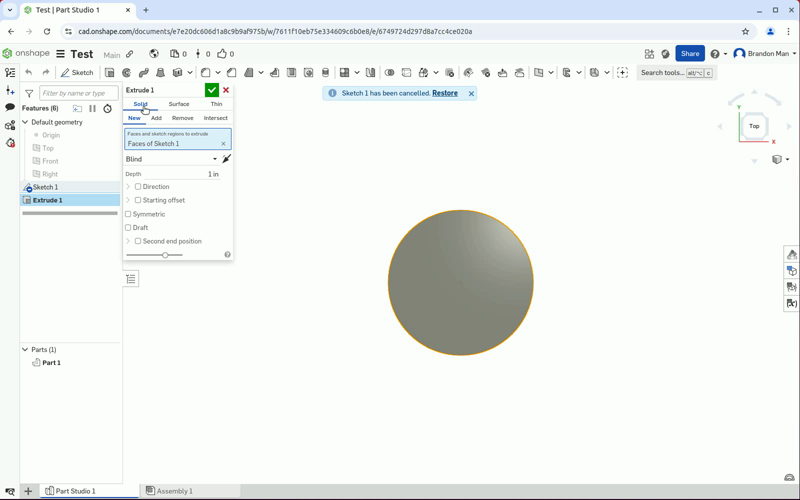
click(143, 106)
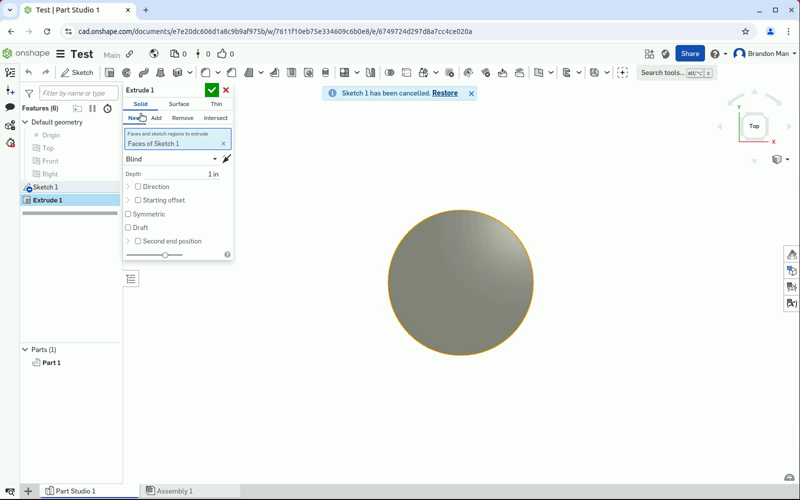
mouse_move(137, 120)
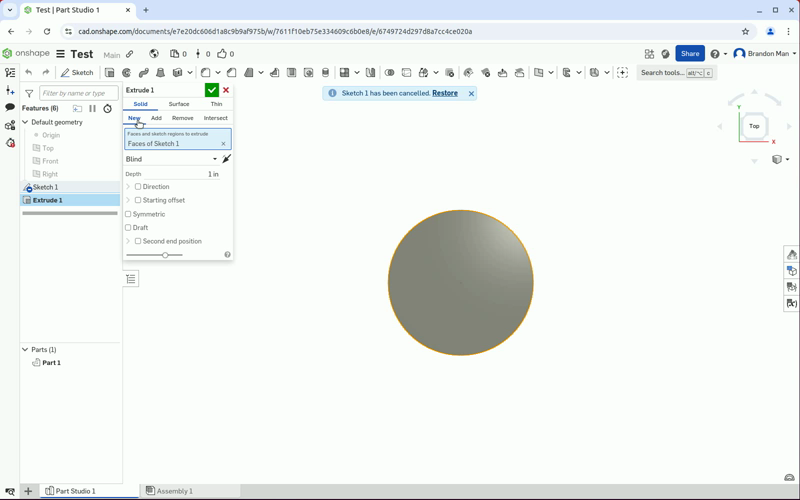
click(137, 120)
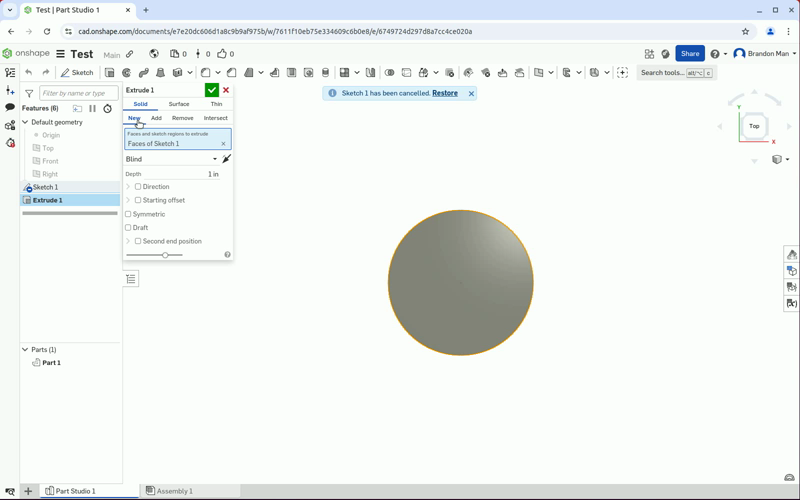
key(tab, 4)
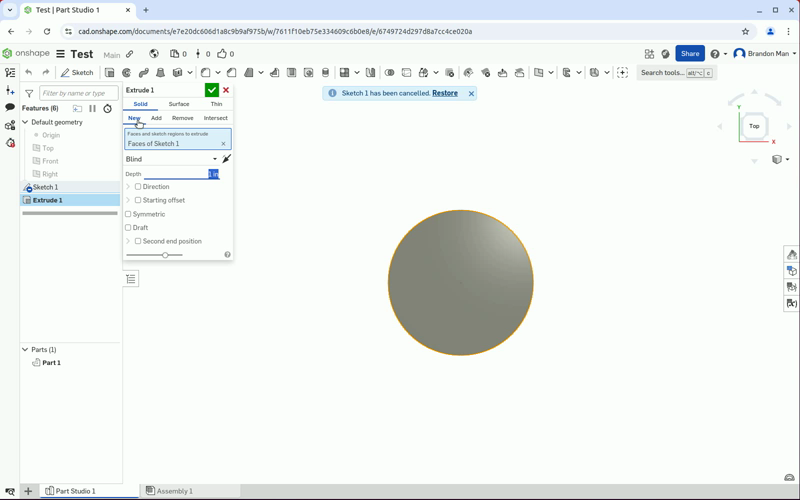
text(8.184)
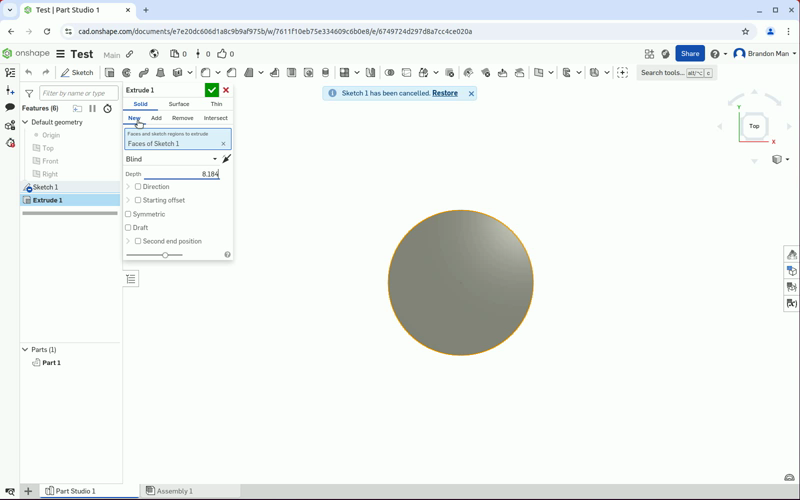
key(enter)
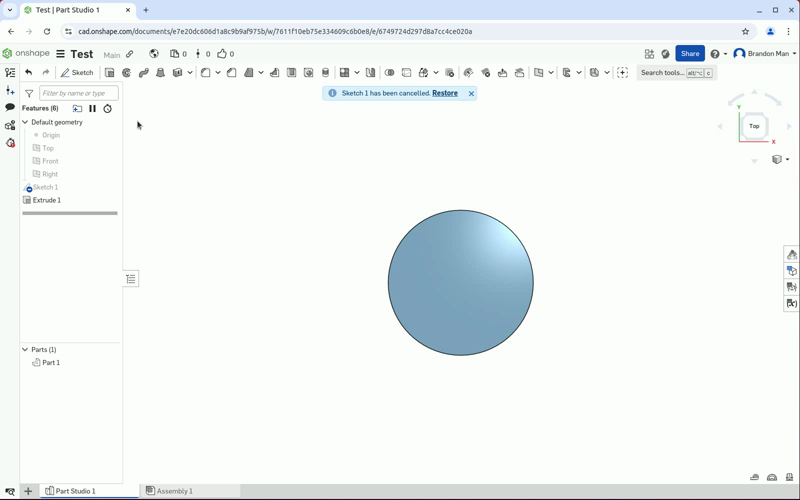
key(shift+h)
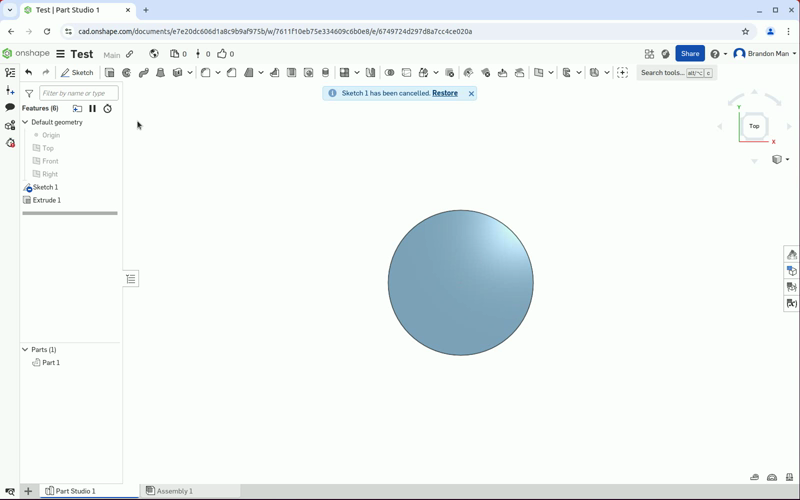
key(shift+h)
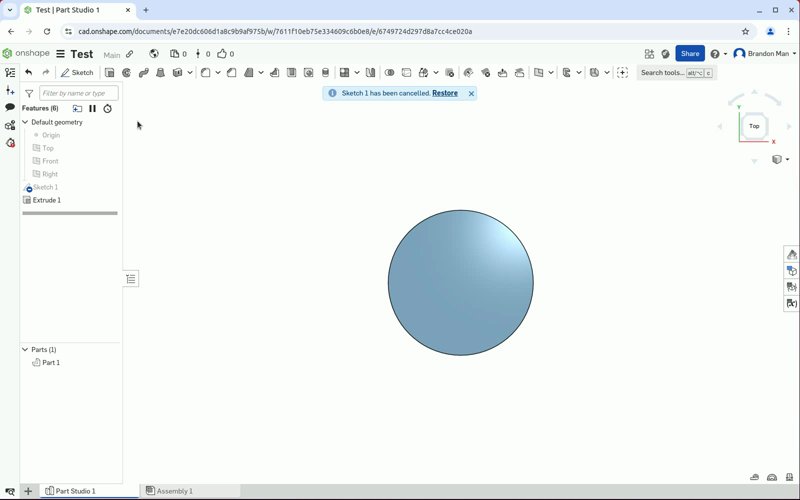
mouse_move(73, 189)
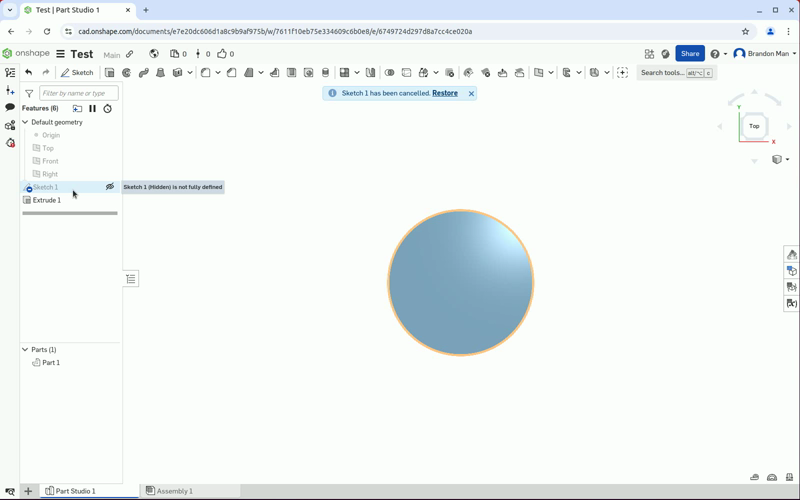
click(73, 189)
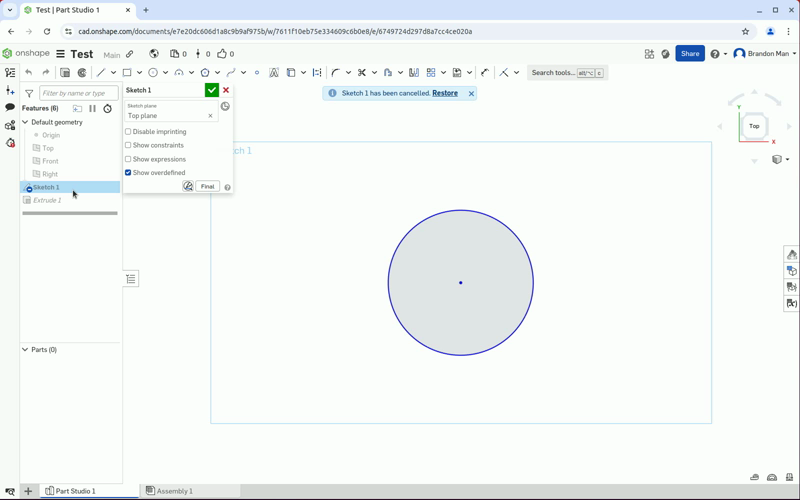
mouse_move(229, 92)
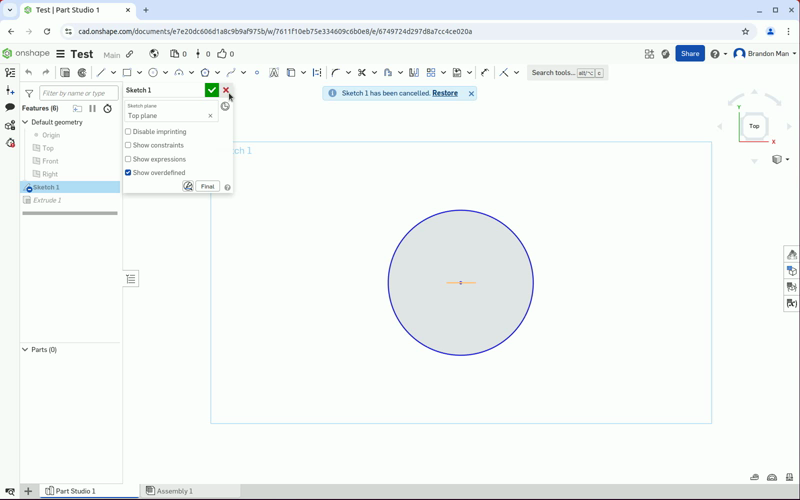
click(229, 92)
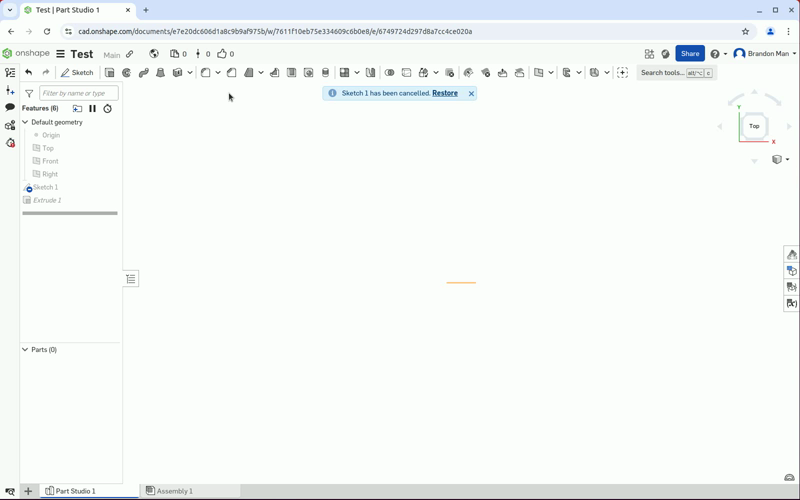
mouse_move(541, 75)
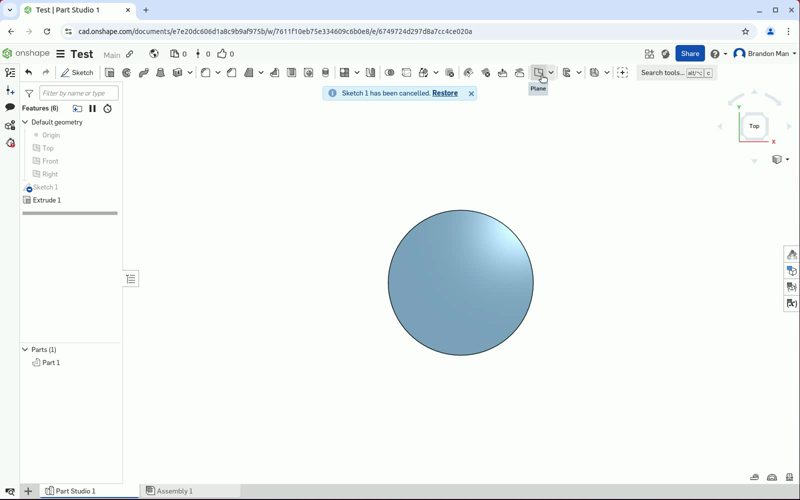
click(541, 75)
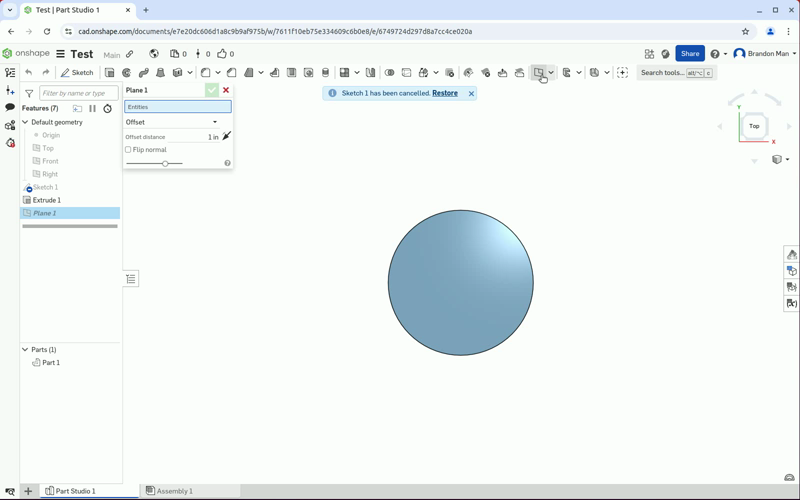
mouse_move(73, 150)
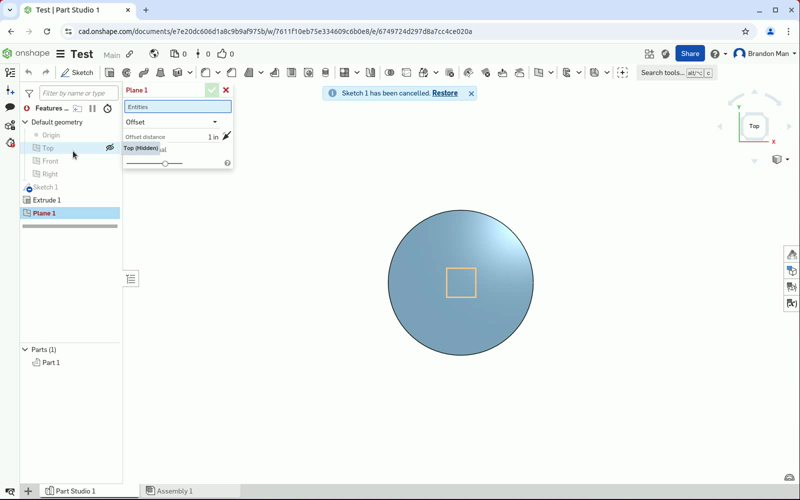
click(73, 150)
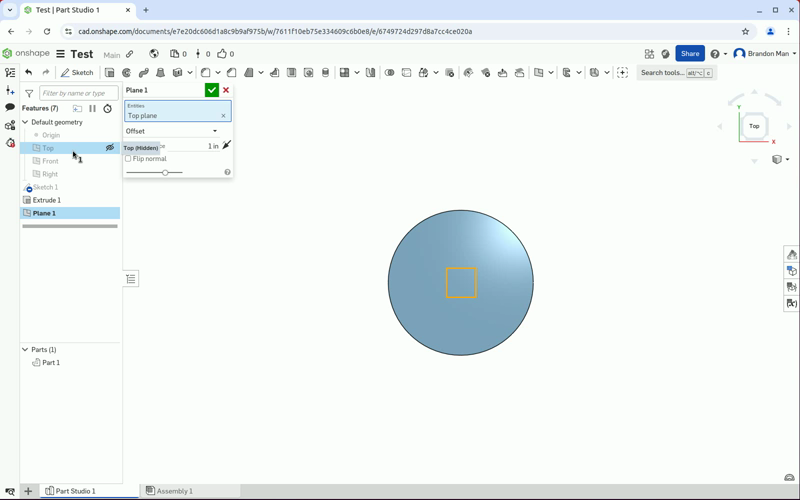
key(tab, 2)
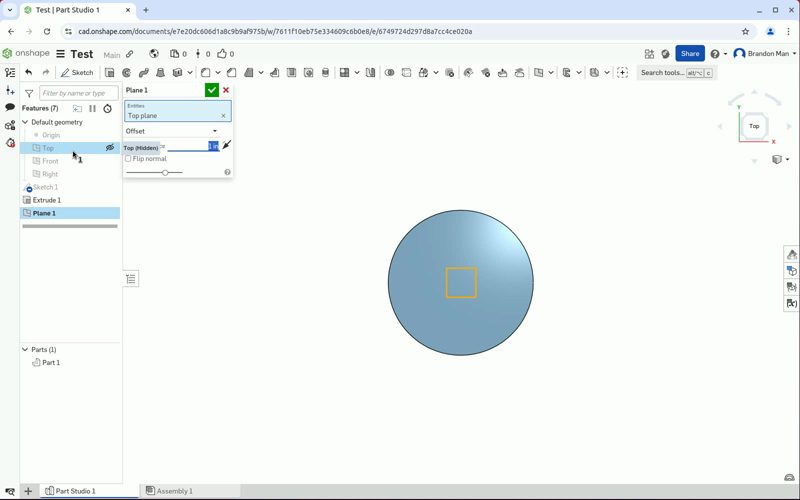
text(8.196)
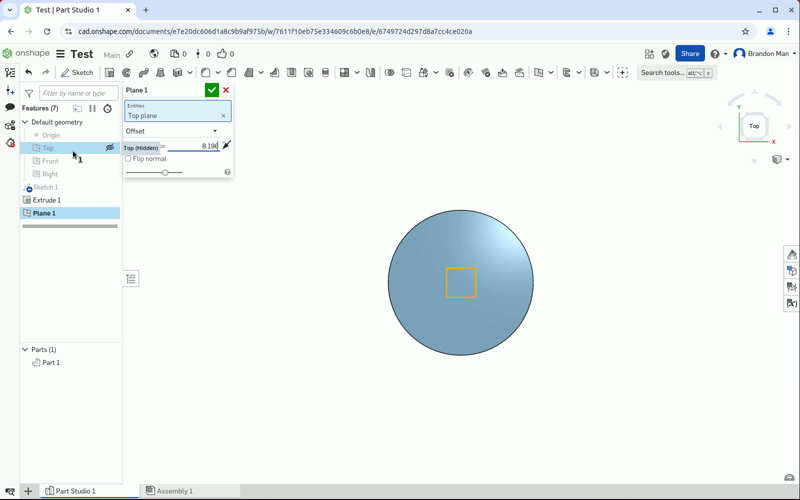
key(enter, 2)
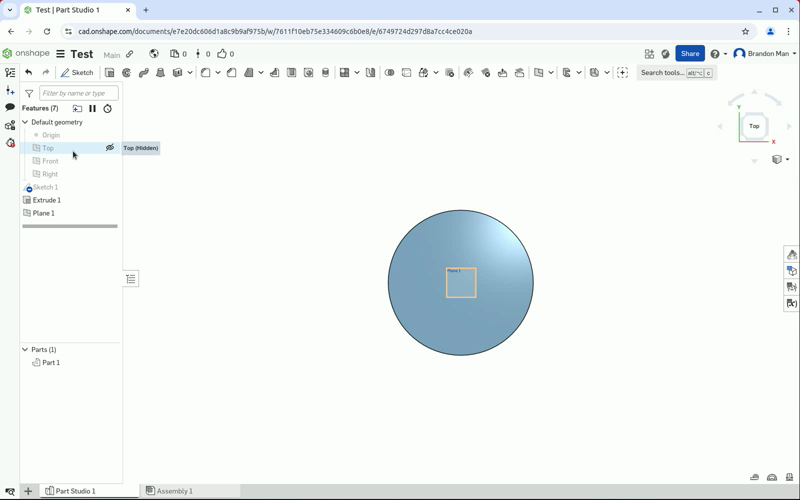
key(shift+s)
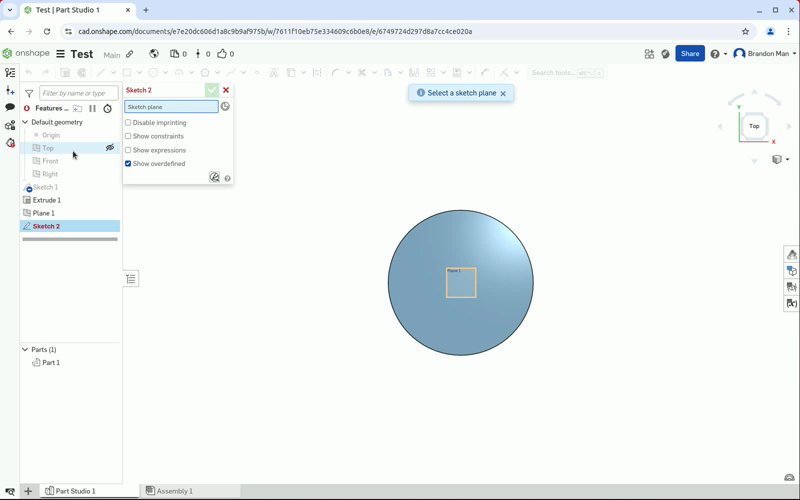
mouse_move(73, 215)
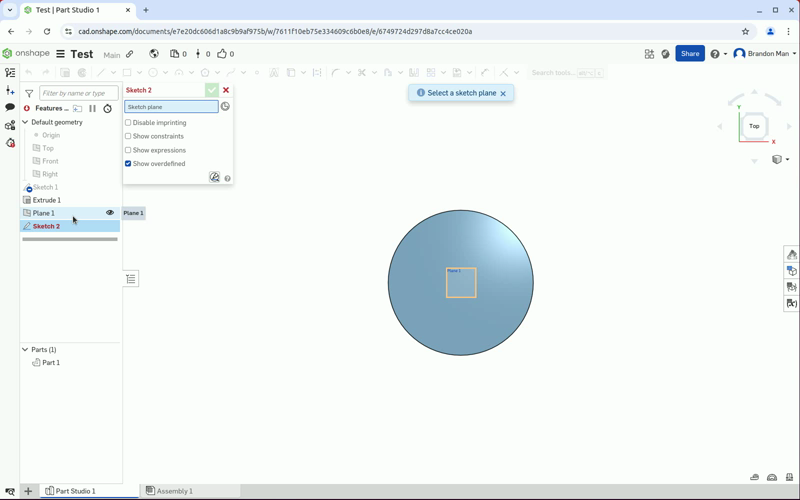
click(73, 215)
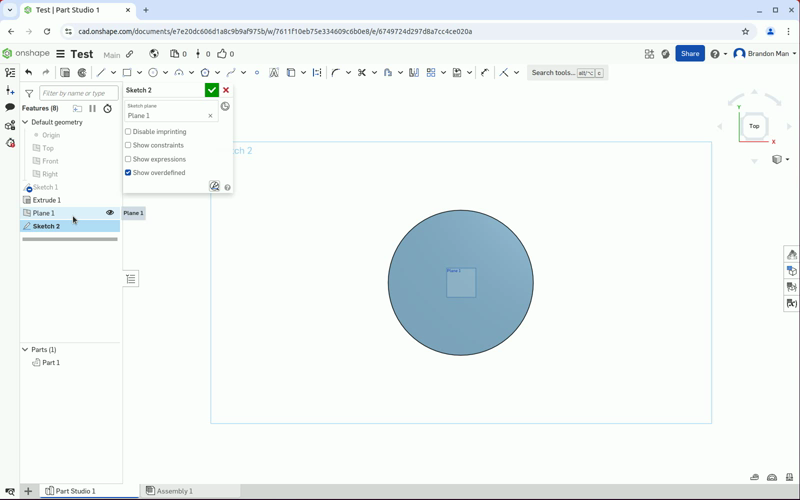
mouse_move(73, 352)
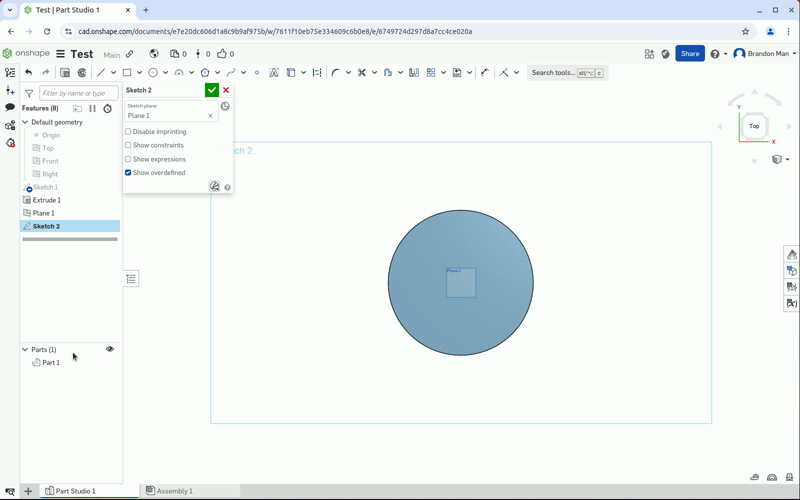
key(y)
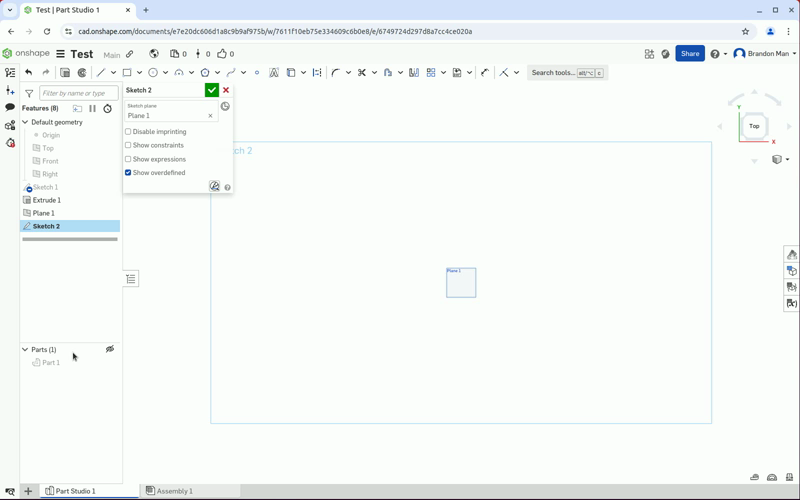
key(c)
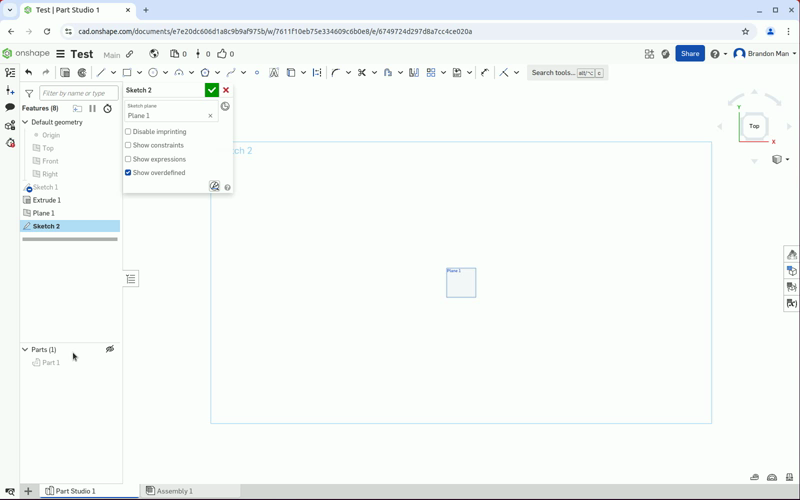
key_down(shift)
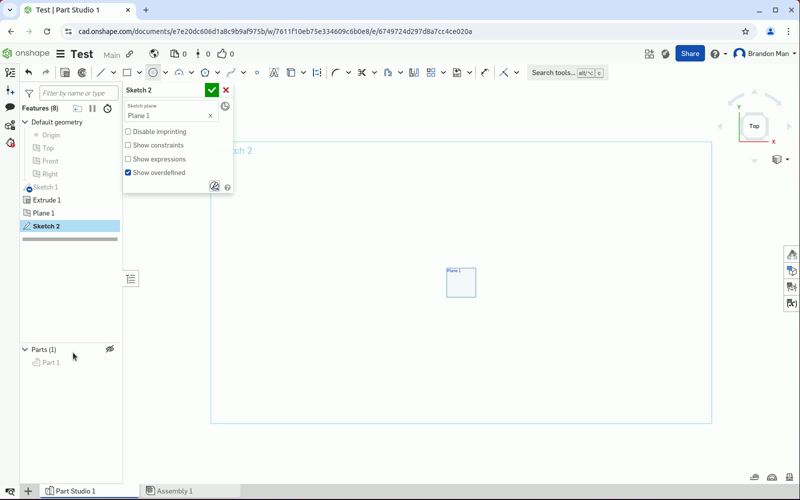
mouse_move(460, 282)
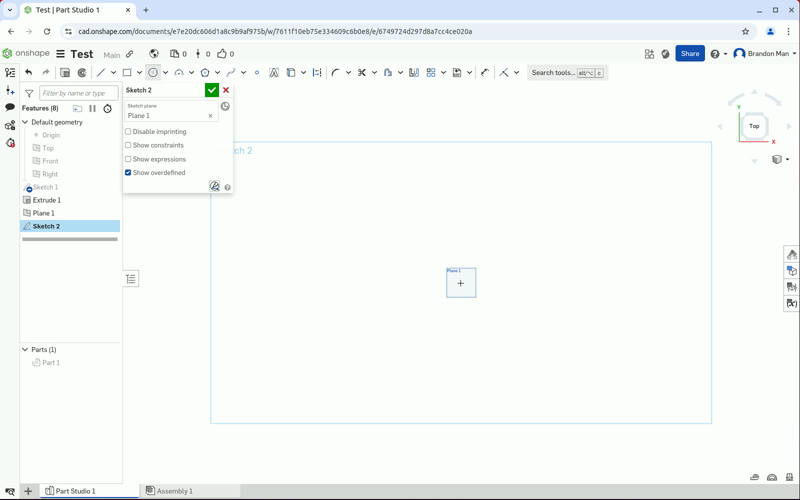
click(460, 282)
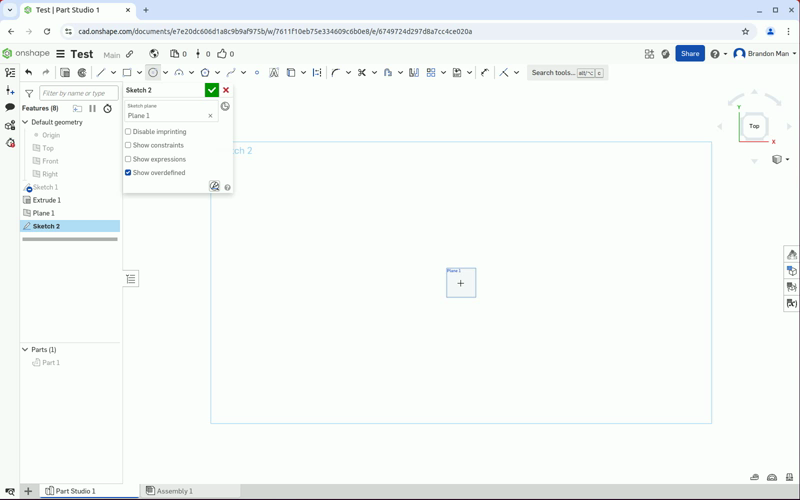
key_up(shift)
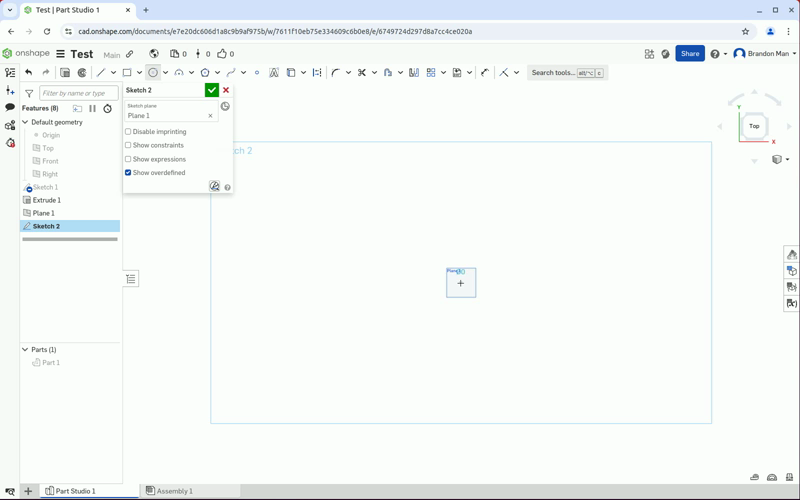
mouse_move(511, 282)
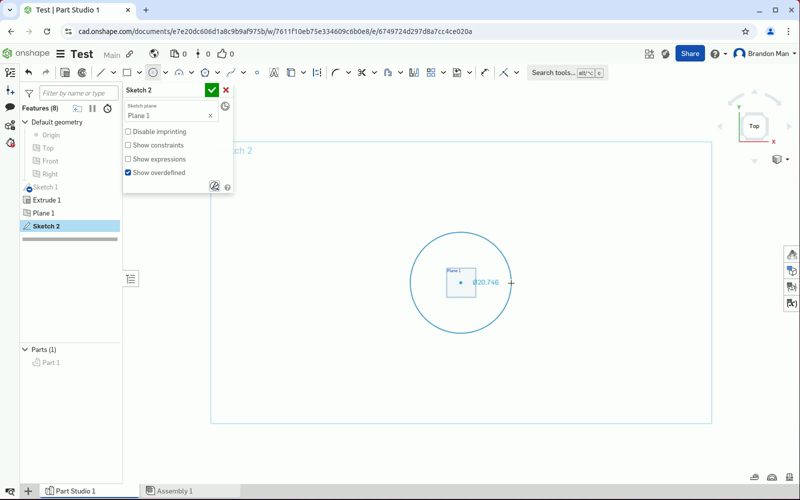
click(511, 282)
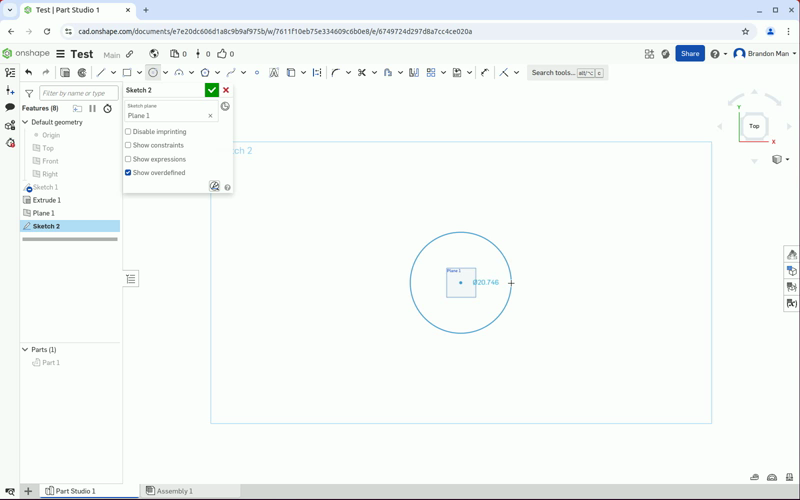
key(esc)
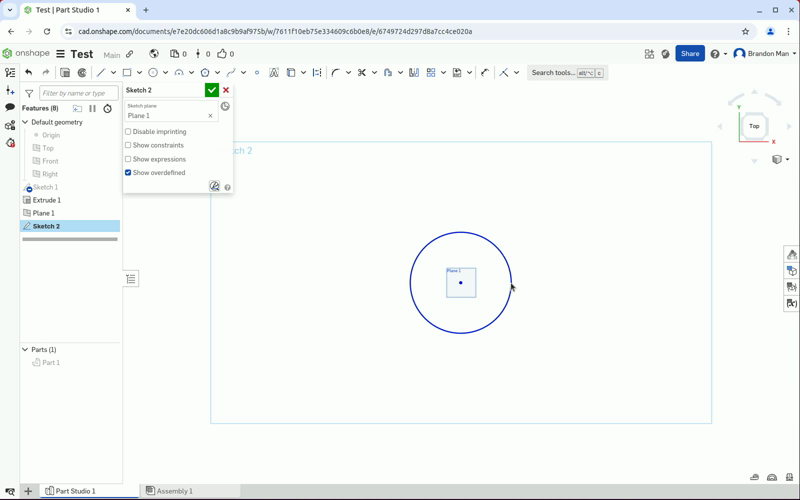
mouse_move(471, 300)
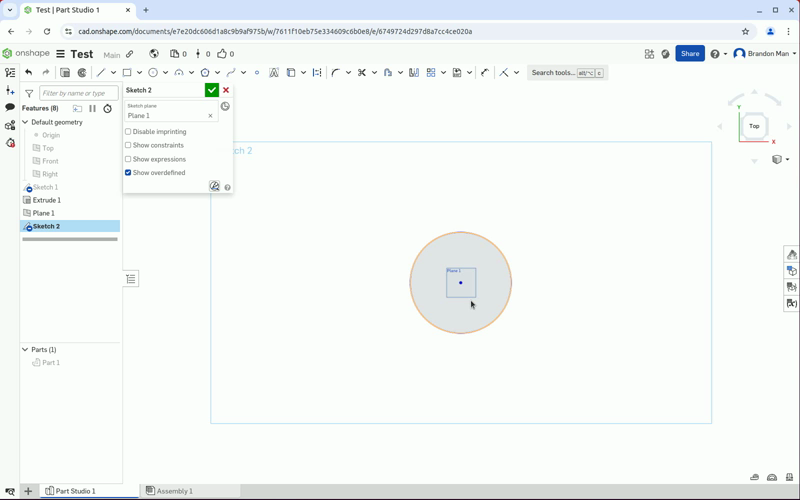
click(471, 300)
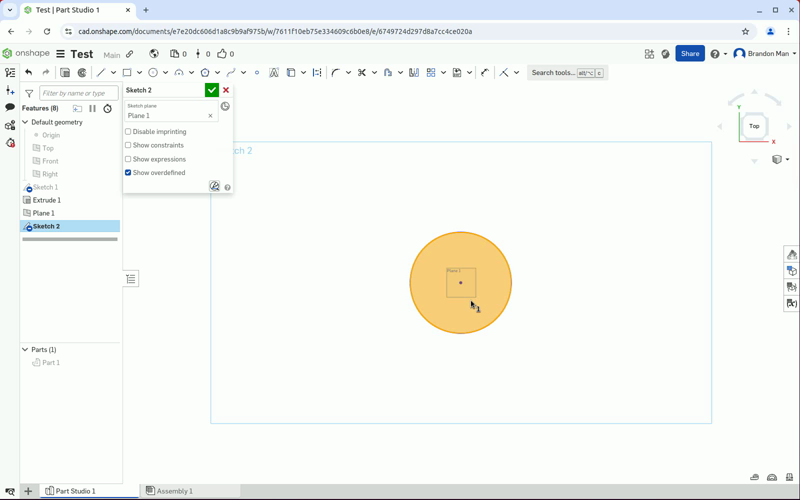
mouse_move(73, 352)
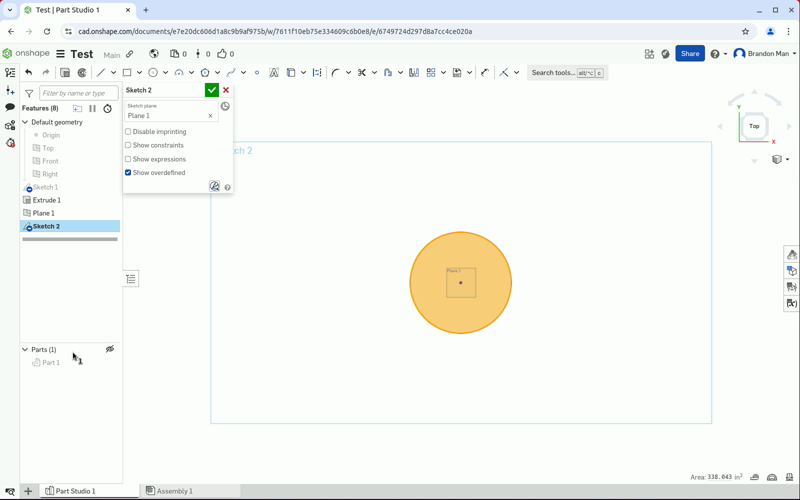
key(shift+y)
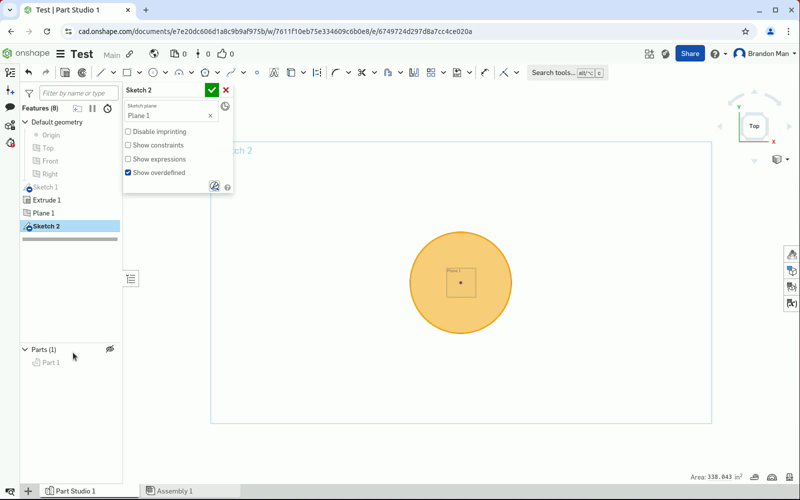
key(shift+e)
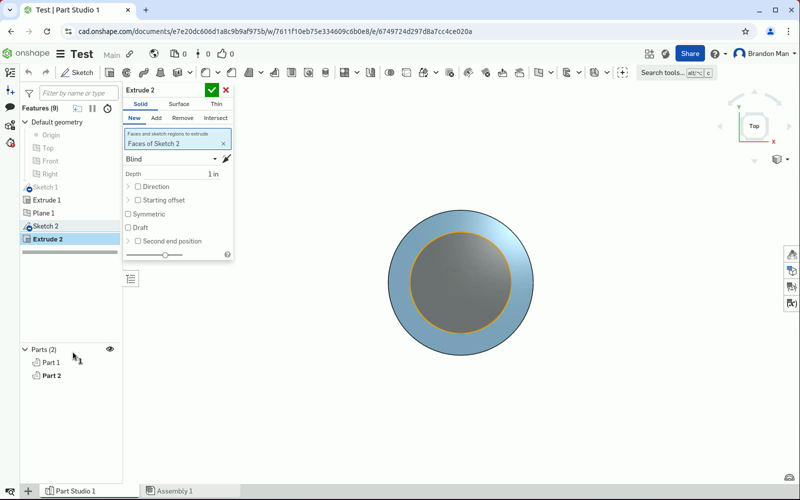
mouse_move(143, 106)
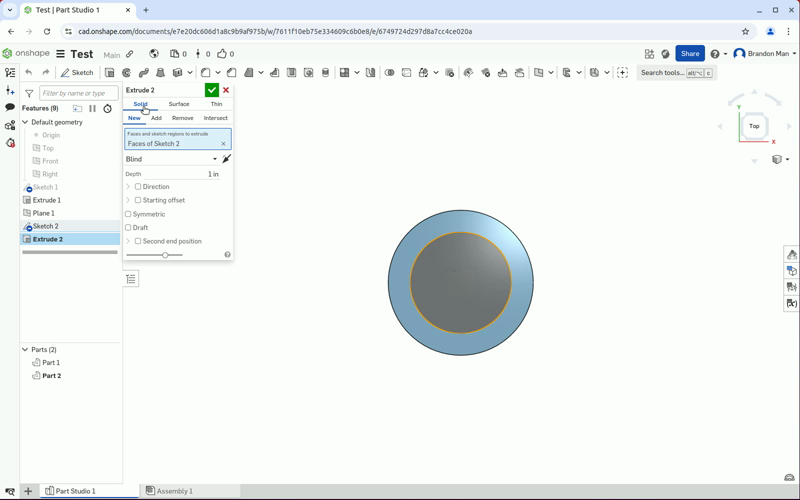
click(143, 106)
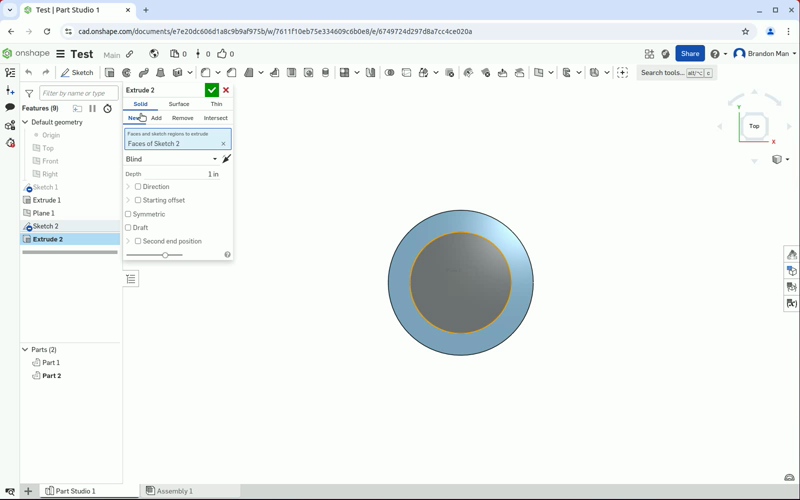
mouse_move(137, 120)
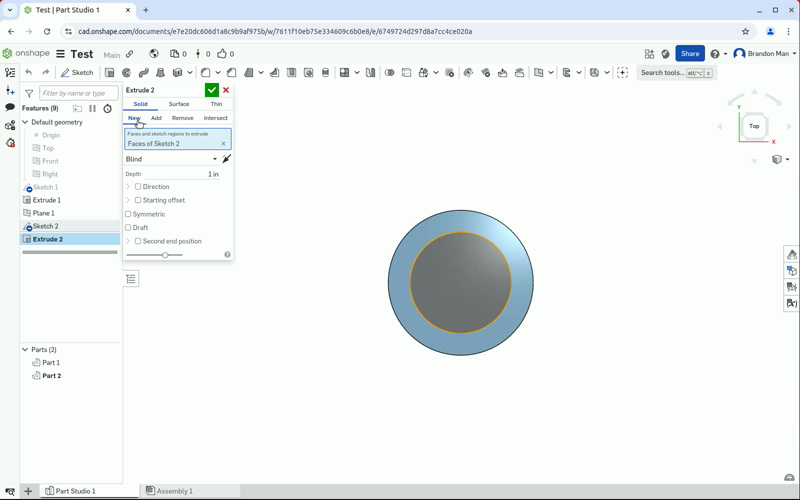
click(137, 120)
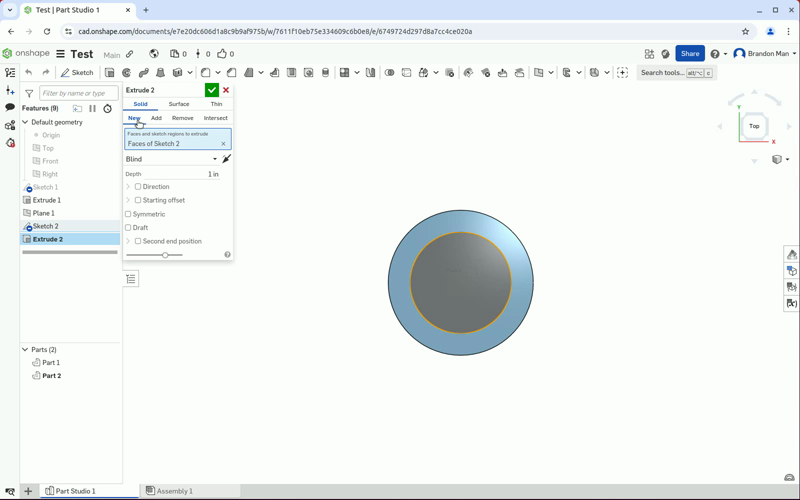
key(tab, 4)
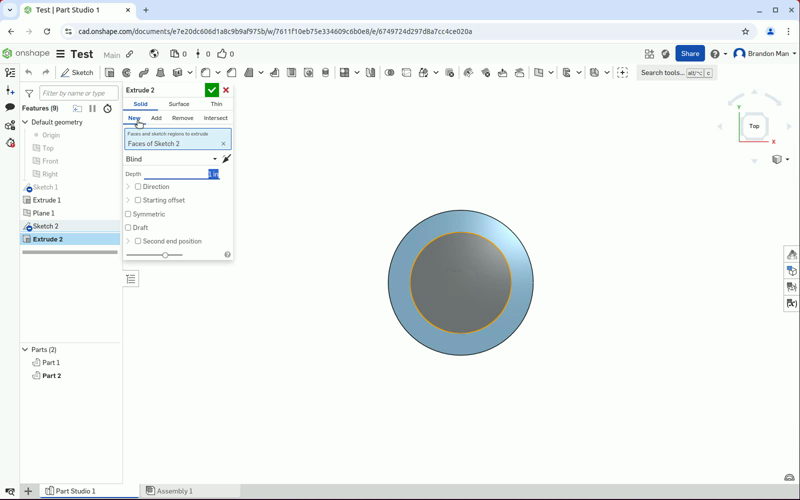
text(11.554)
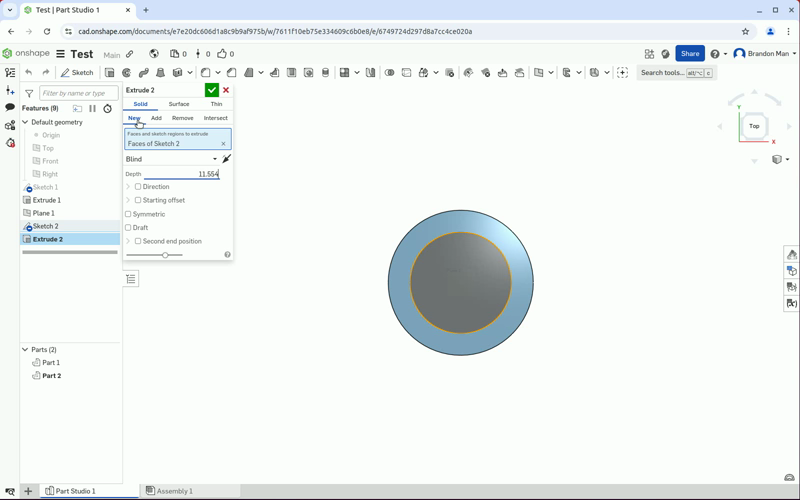
key(enter)
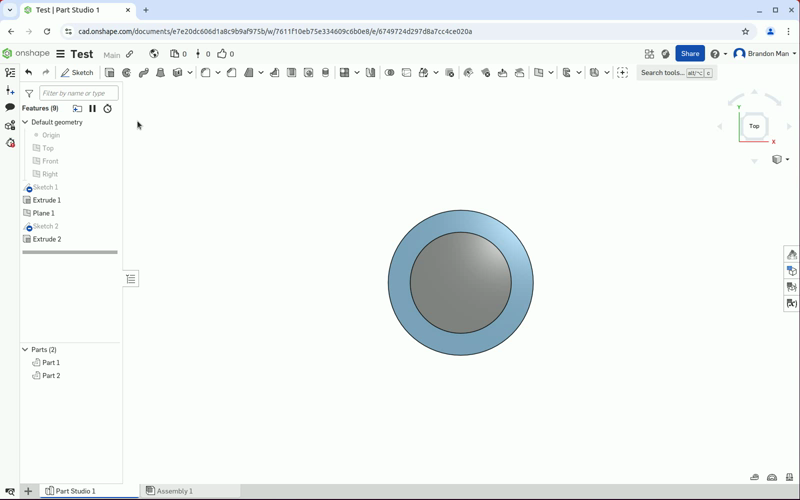
key(shift+h)
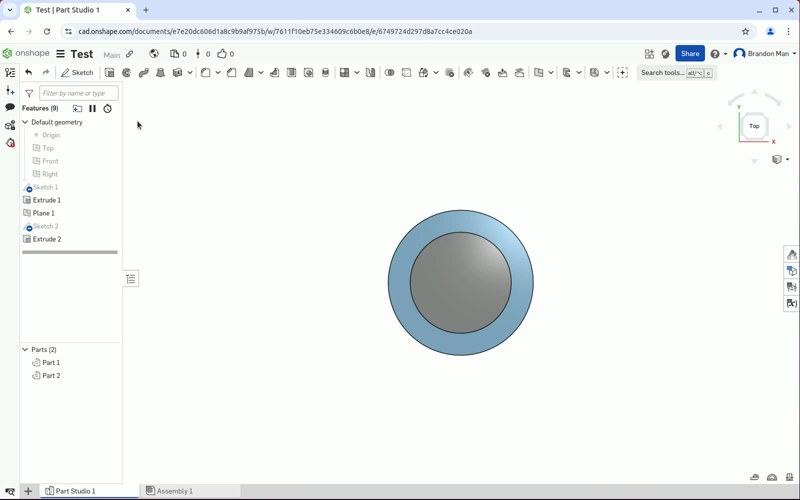
key(shift+h)
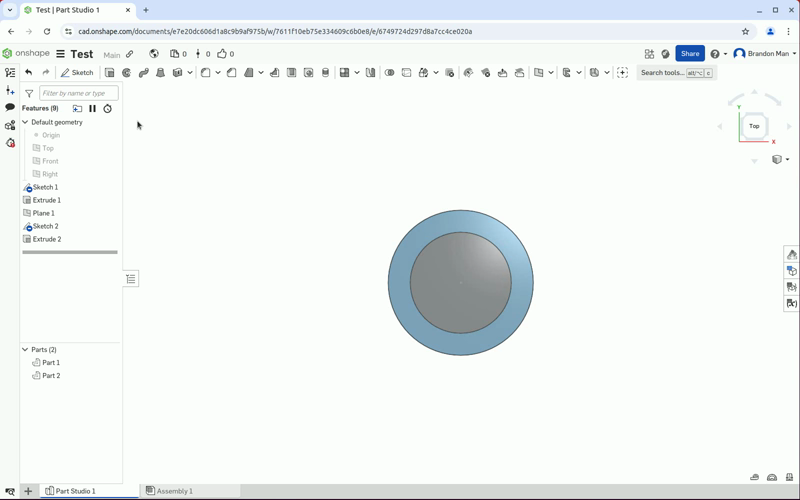
key(shift+7)
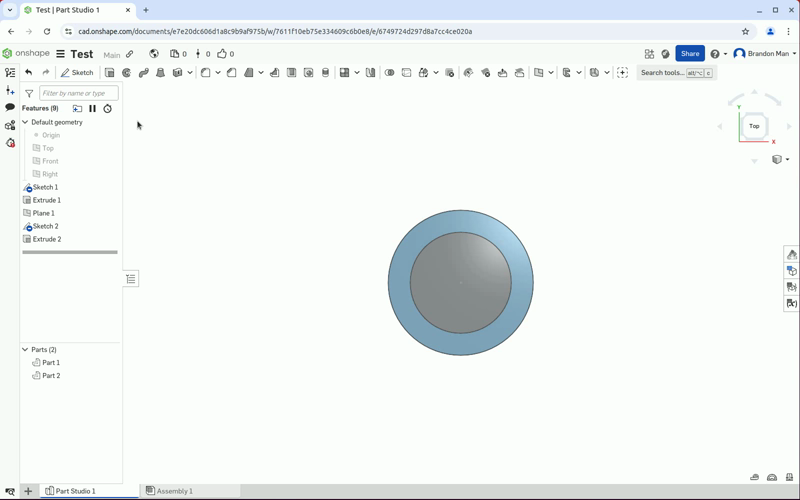
key(up, 3)
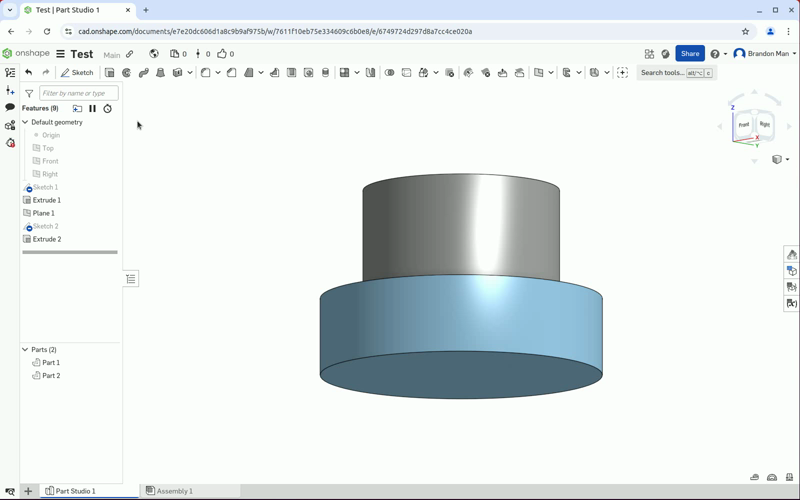
key(left, 3)
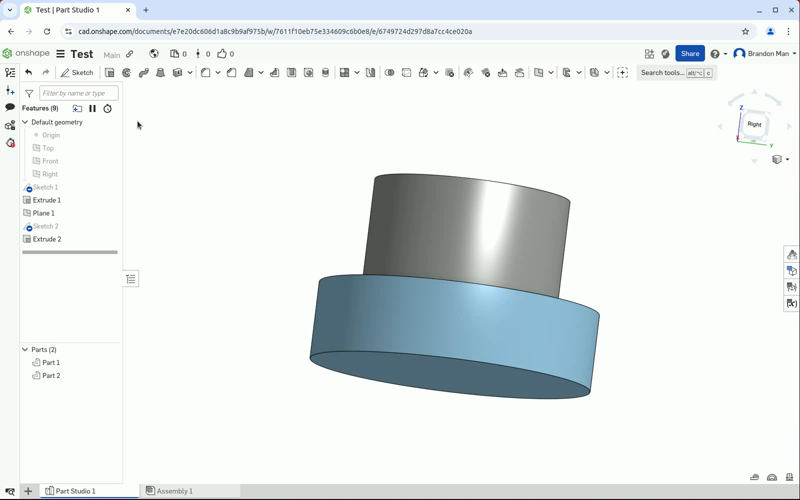
key(right, 3)
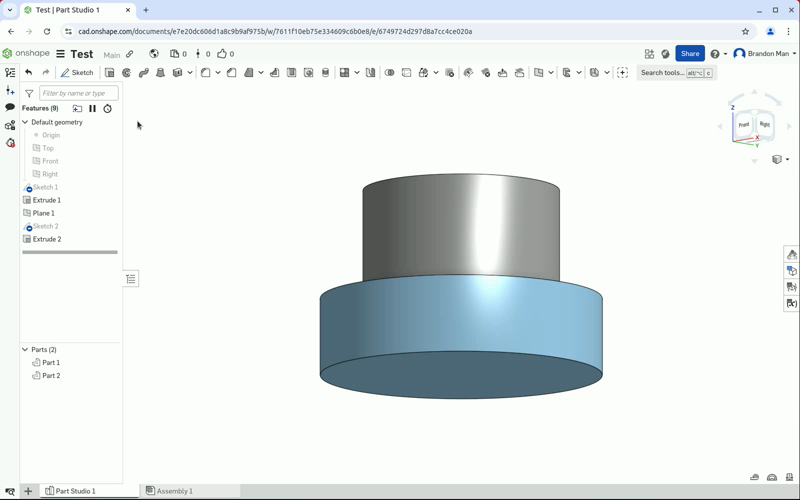
key(down, 3)
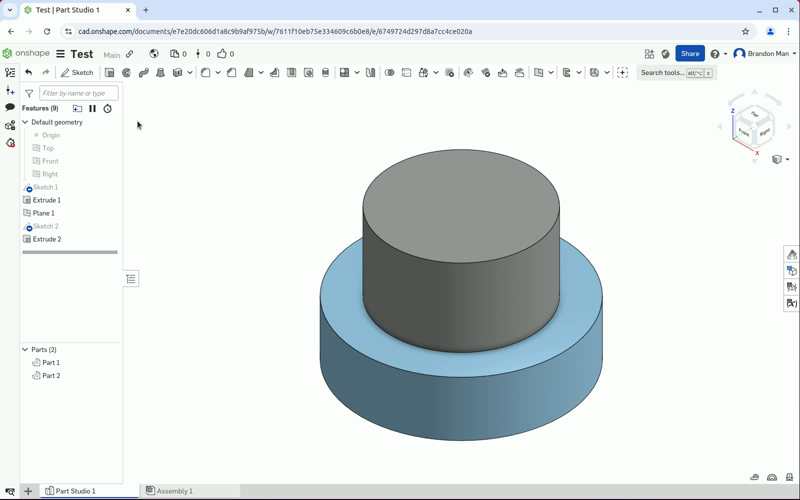
mouse_move(73, 189)
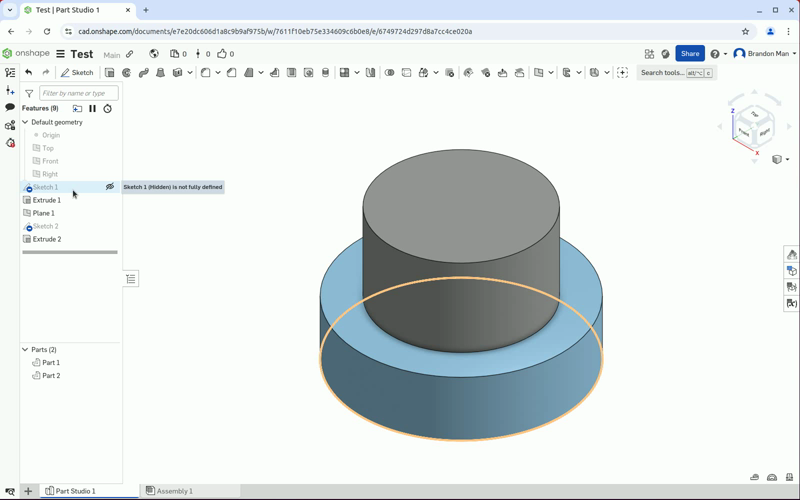
click(73, 189)